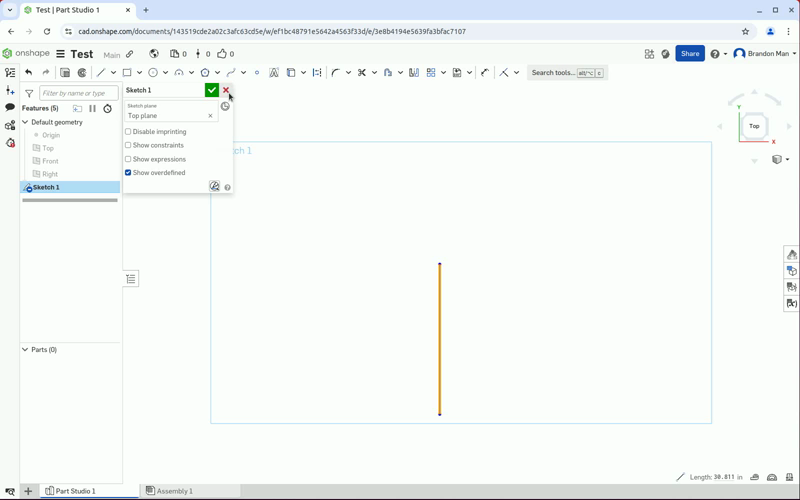
key(shift+h)
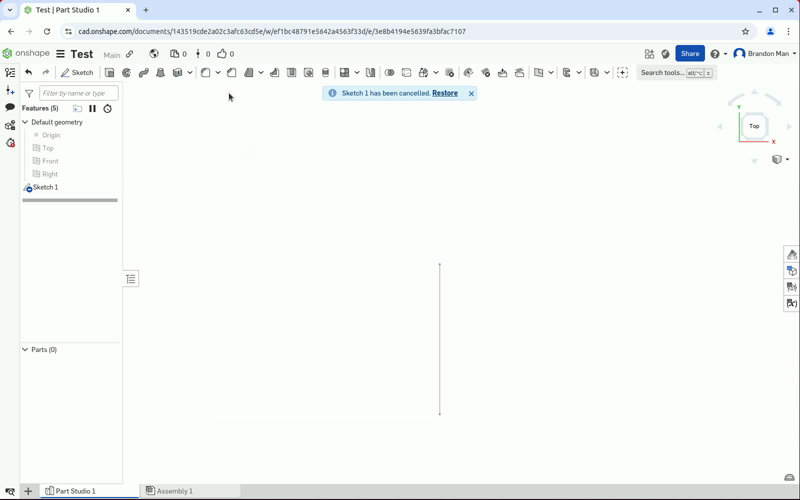
key(shift+s)
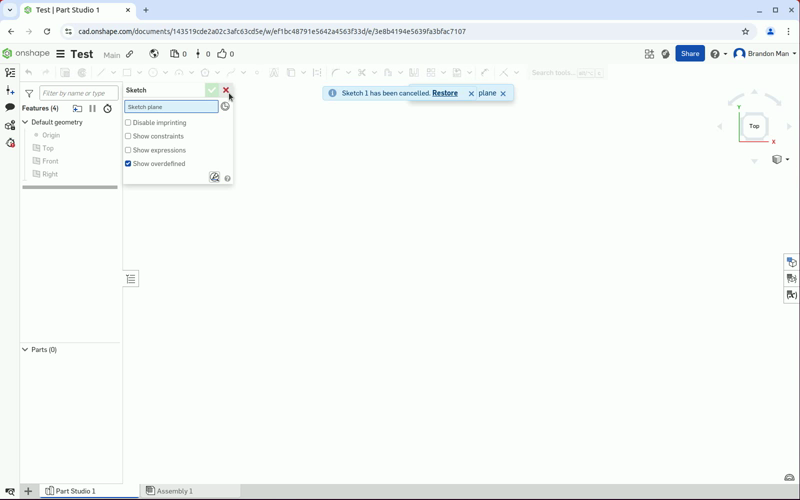
mouse_move(73, 150)
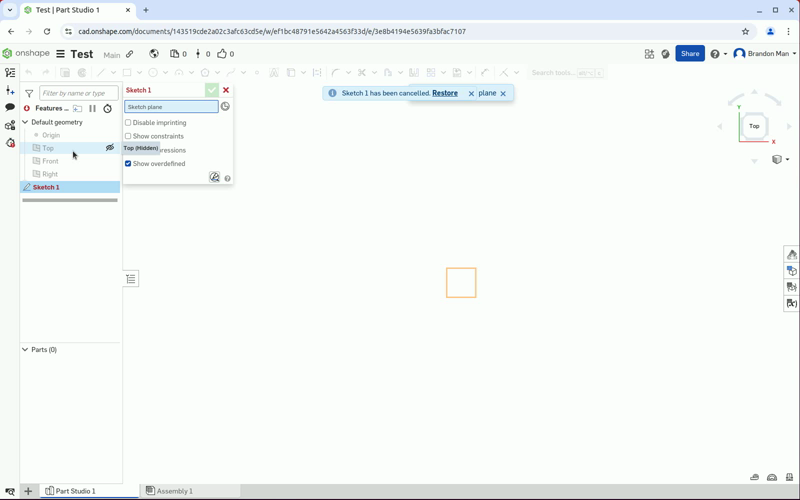
click(73, 150)
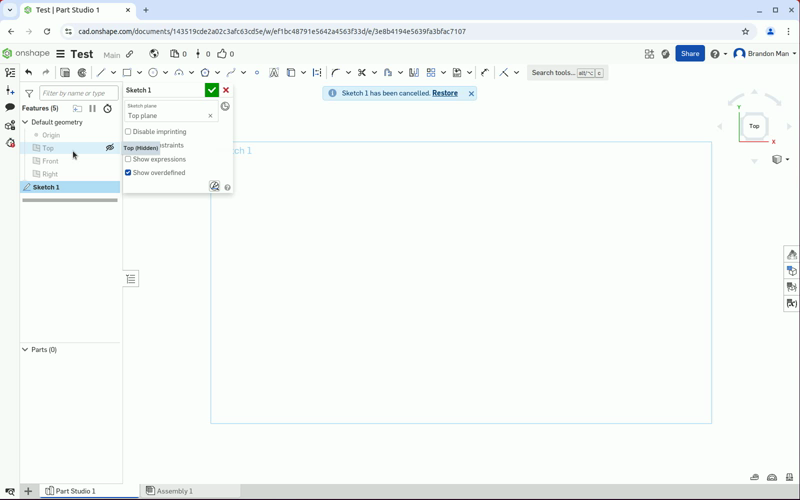
mouse_move(73, 352)
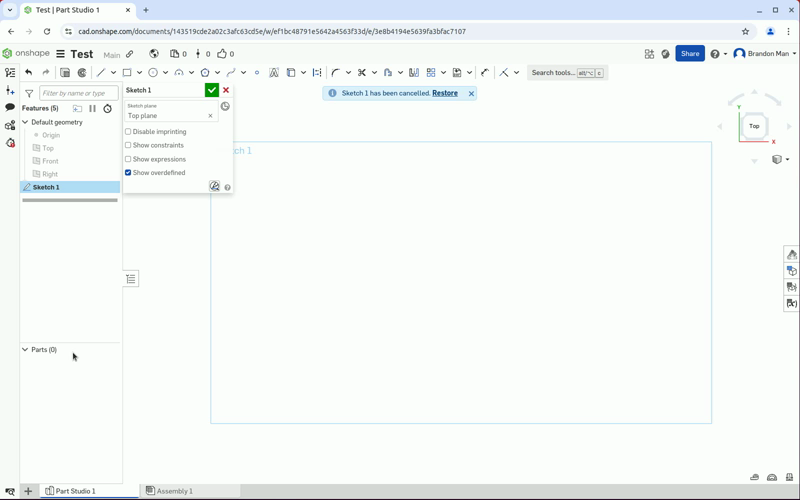
key(y)
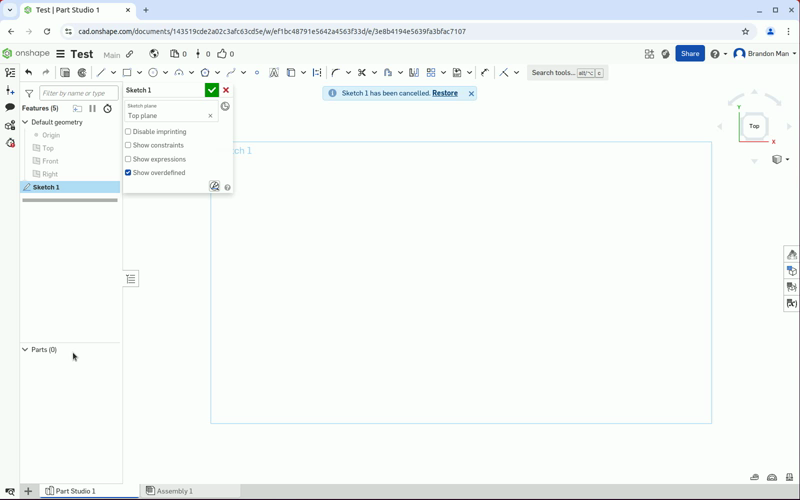
key(c)
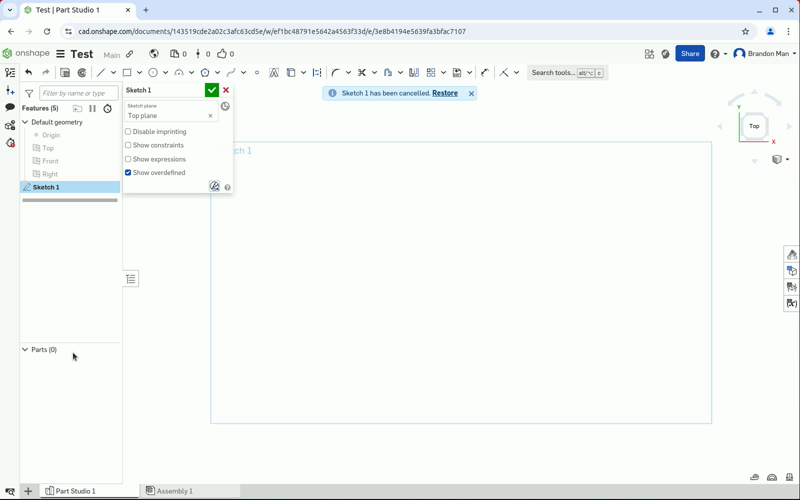
key_down(shift)
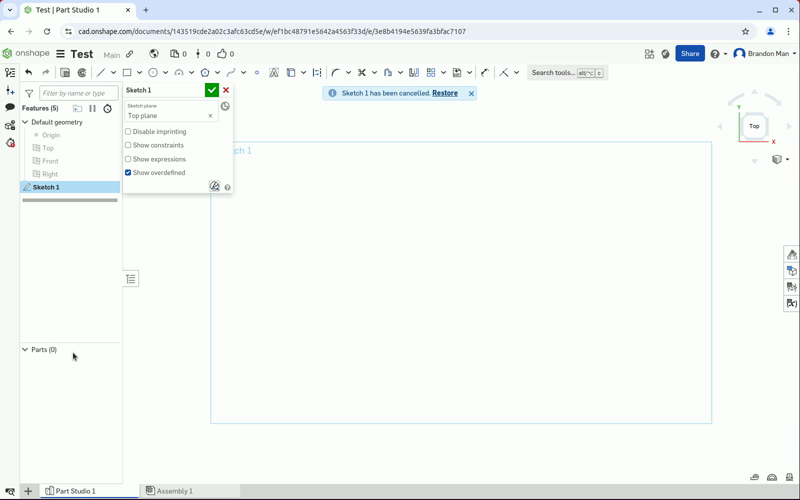
mouse_move(416, 238)
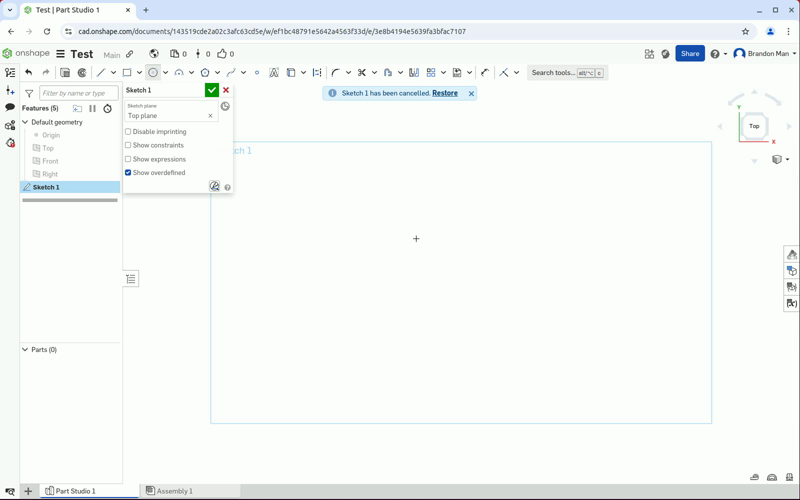
click(416, 238)
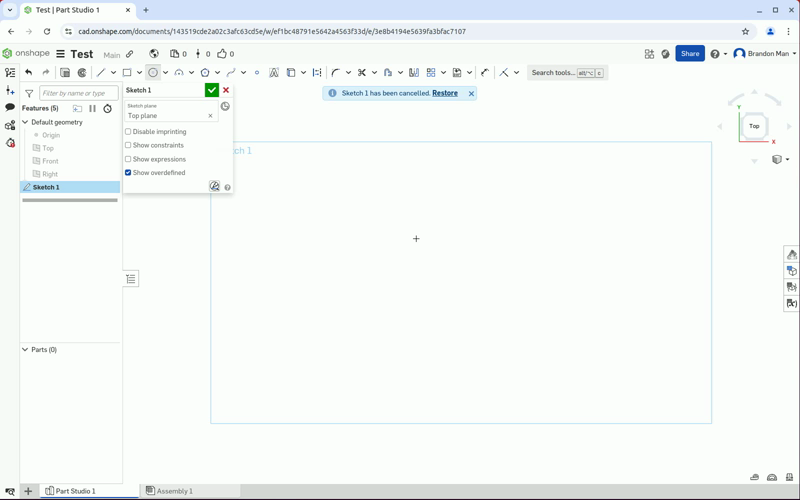
key_up(shift)
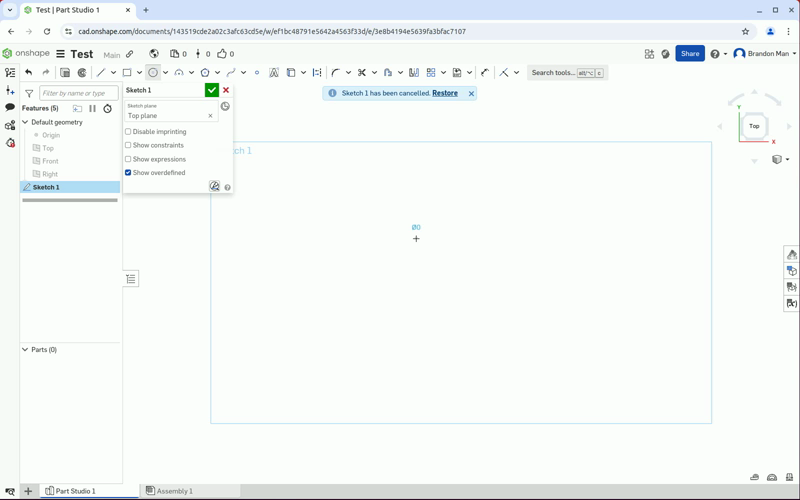
mouse_move(484, 238)
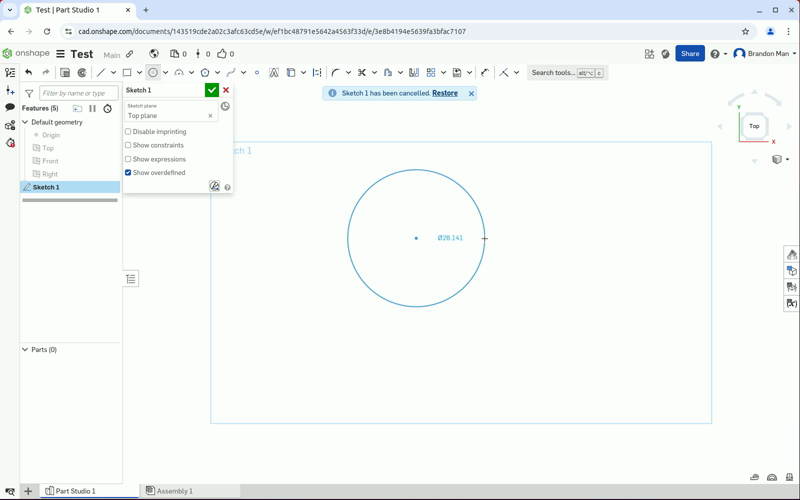
click(484, 238)
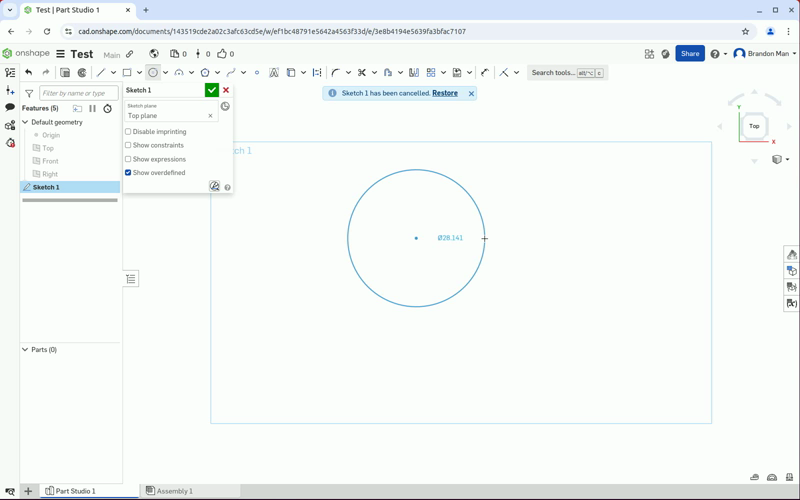
key(esc)
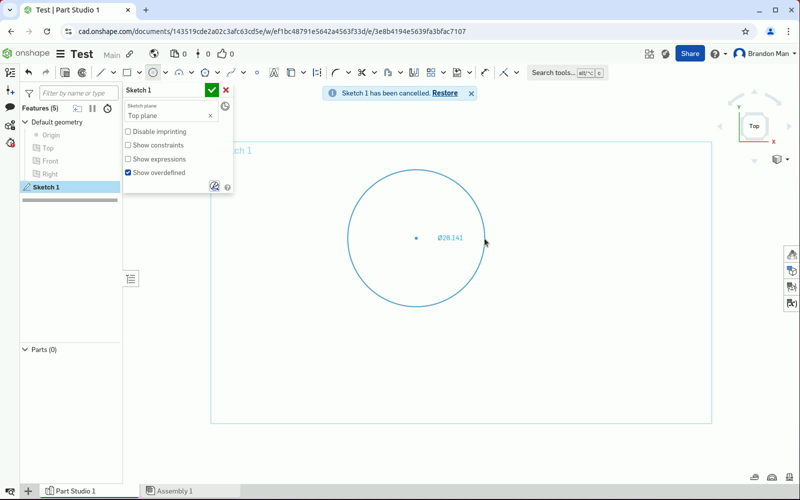
key(c)
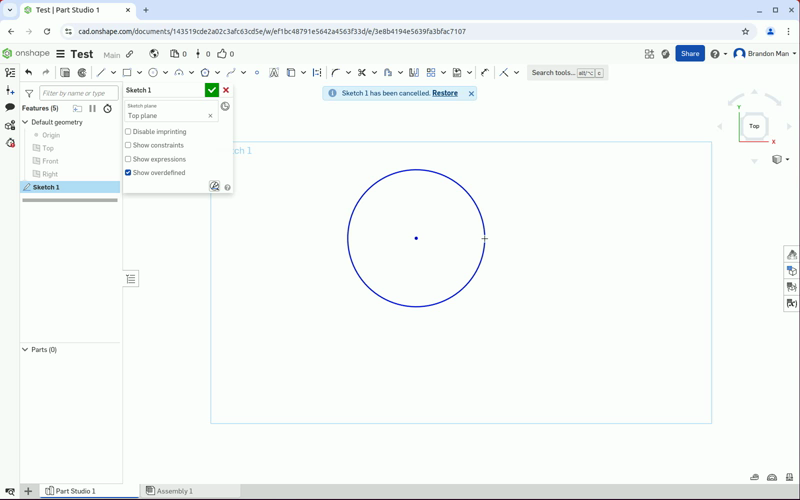
key_down(shift)
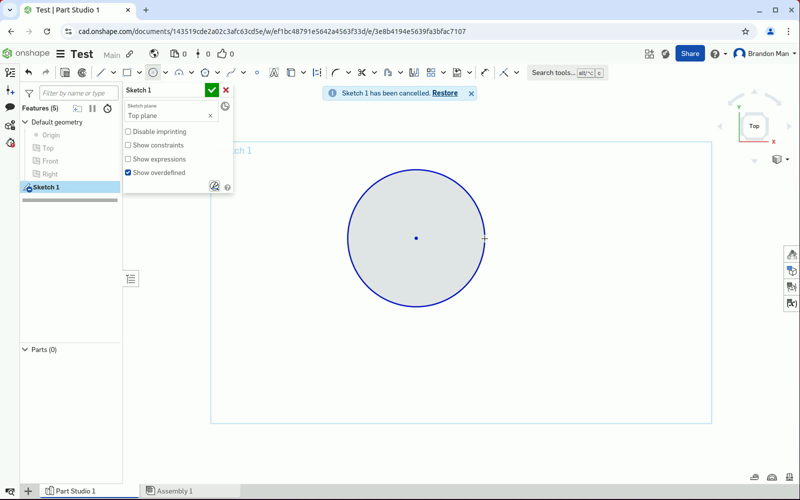
mouse_move(416, 238)
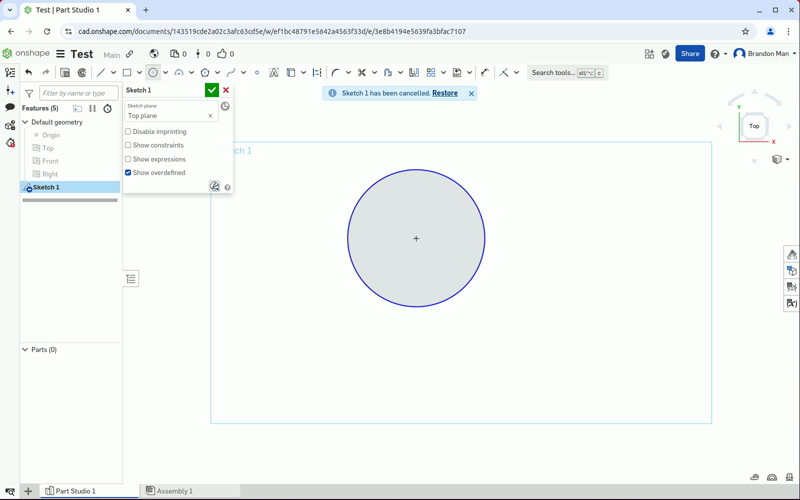
click(416, 238)
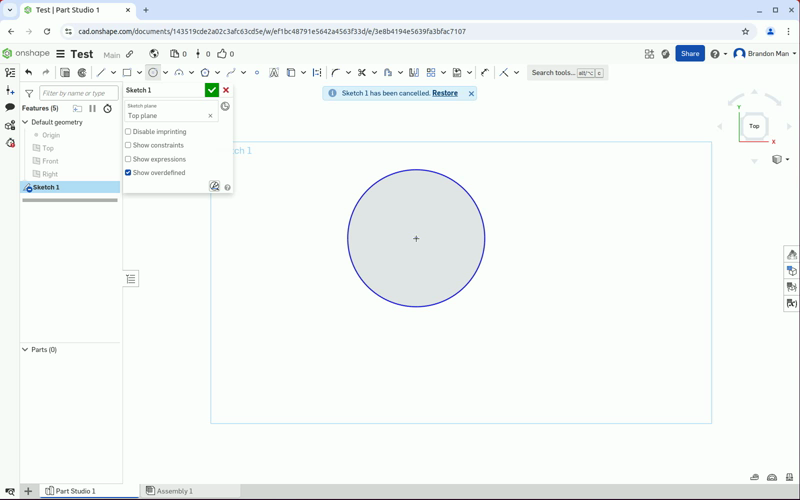
key_up(shift)
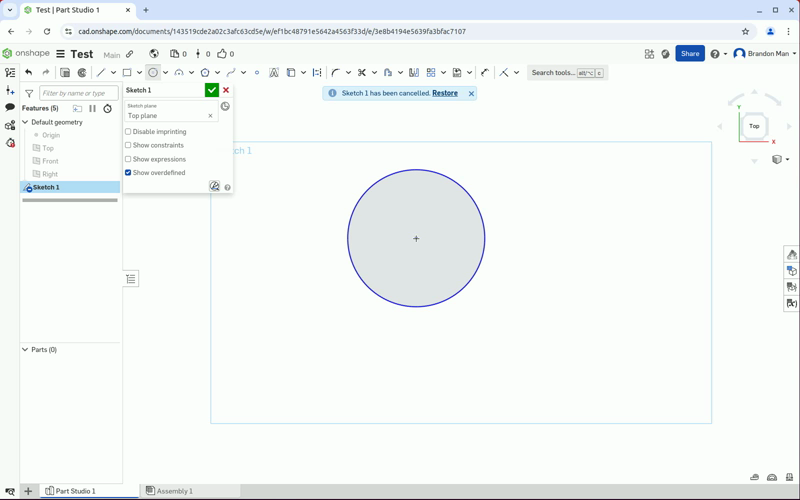
mouse_move(473, 238)
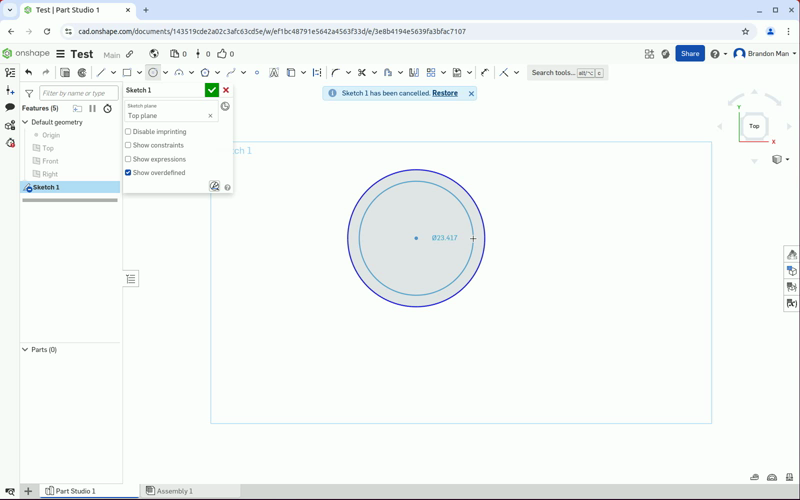
click(473, 238)
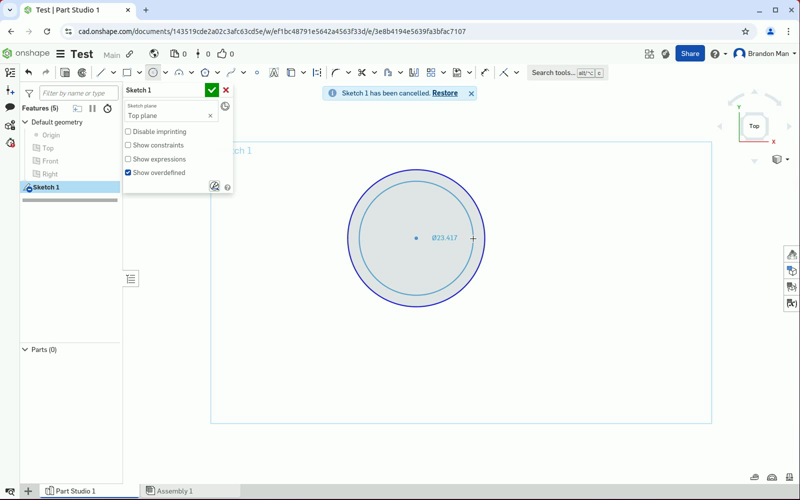
key(esc)
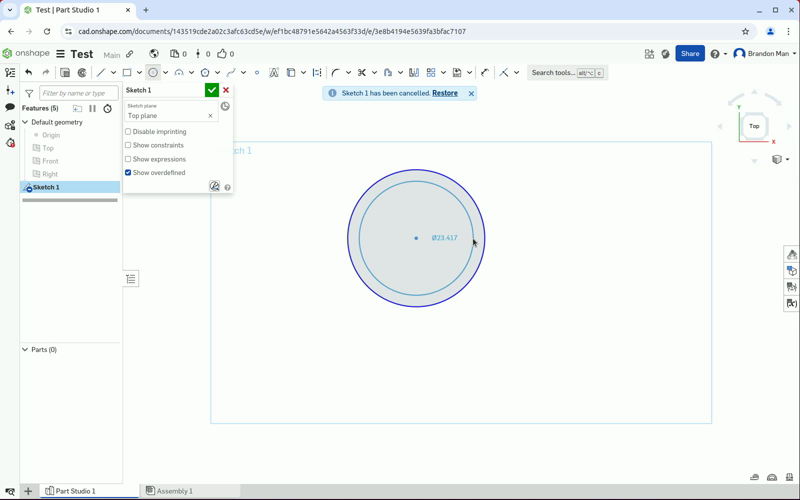
mouse_move(477, 251)
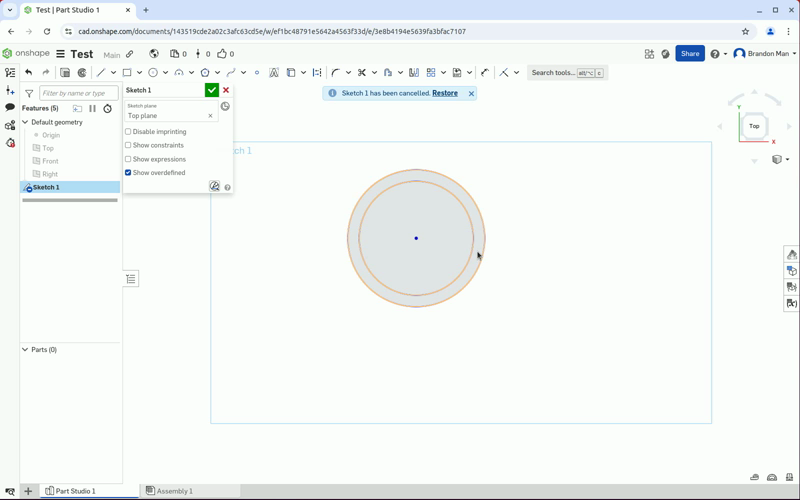
click(477, 251)
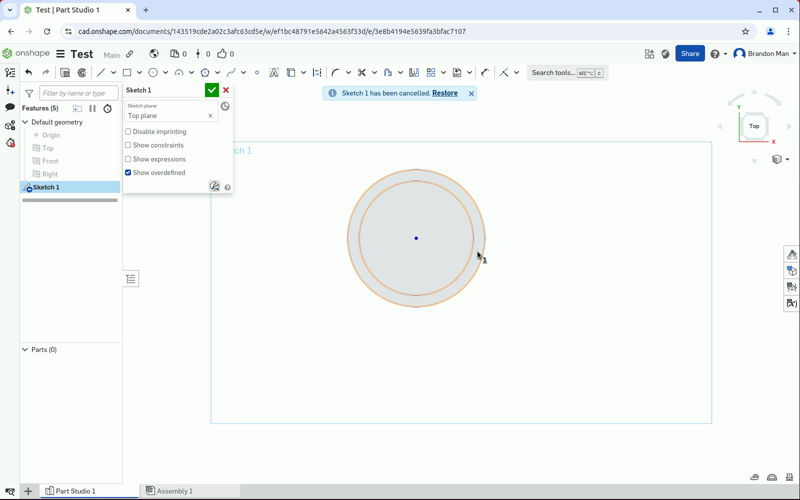
mouse_move(73, 352)
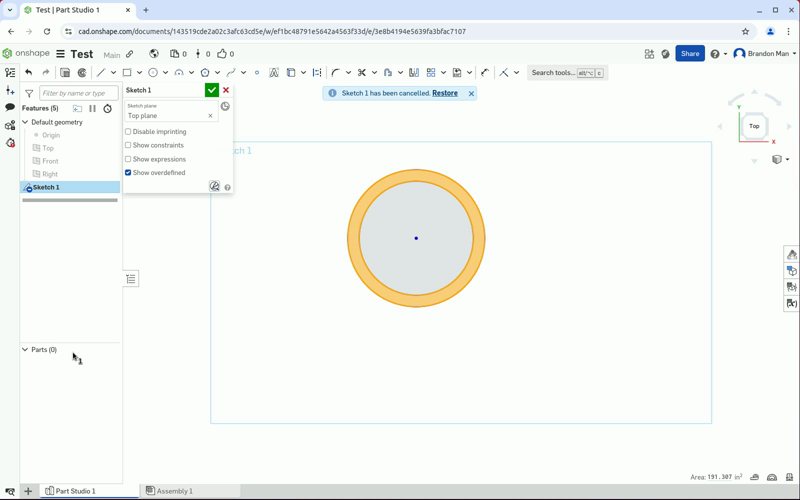
key(shift+y)
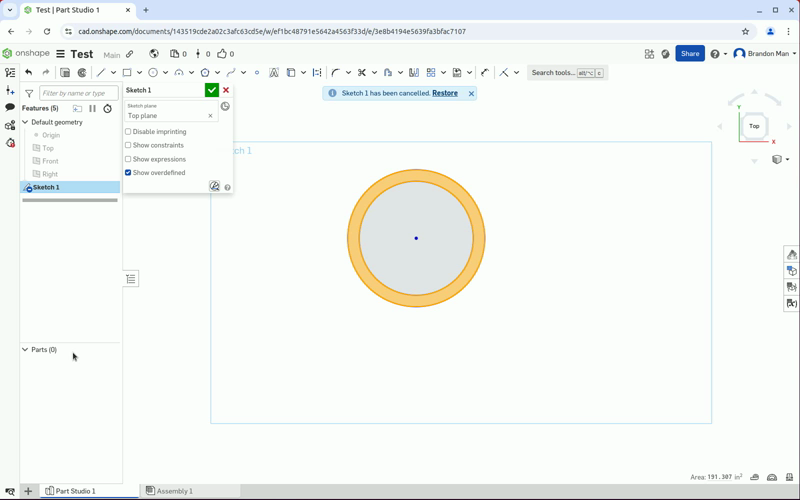
key(shift+e)
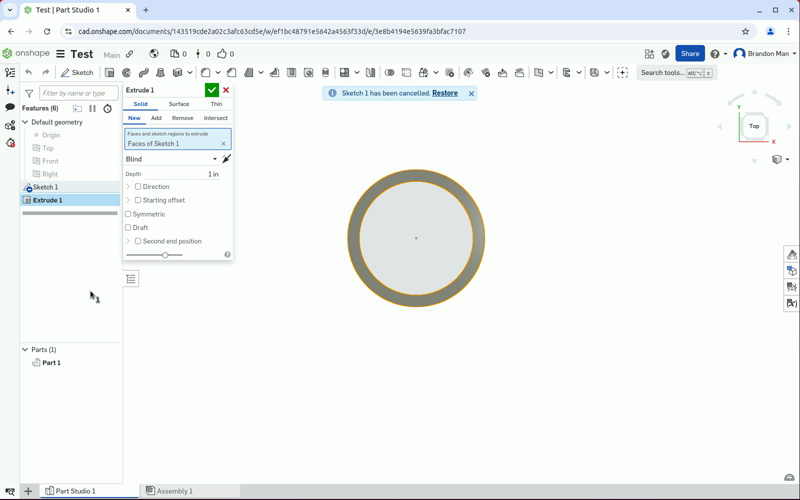
mouse_move(143, 106)
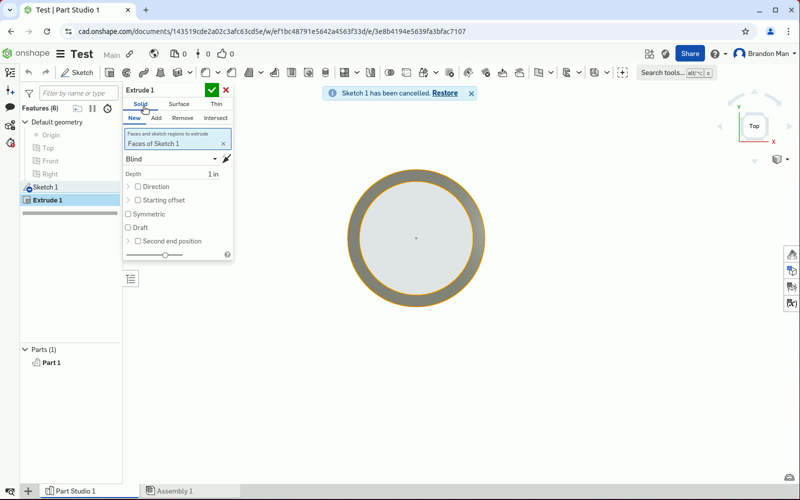
click(143, 106)
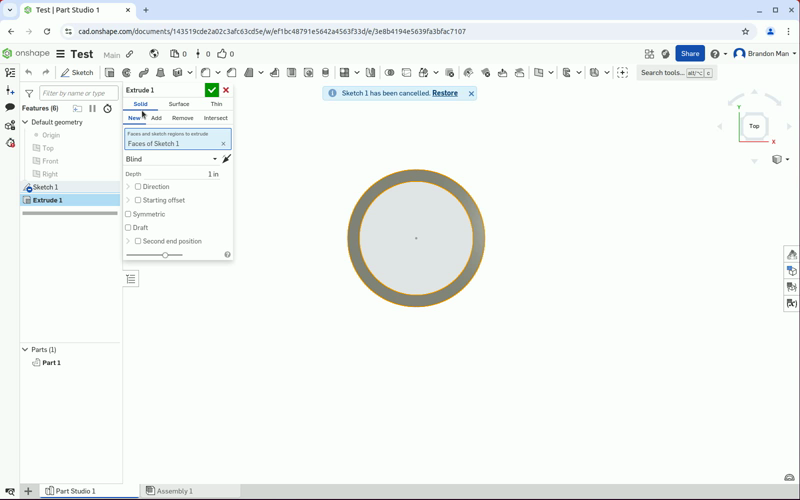
mouse_move(137, 120)
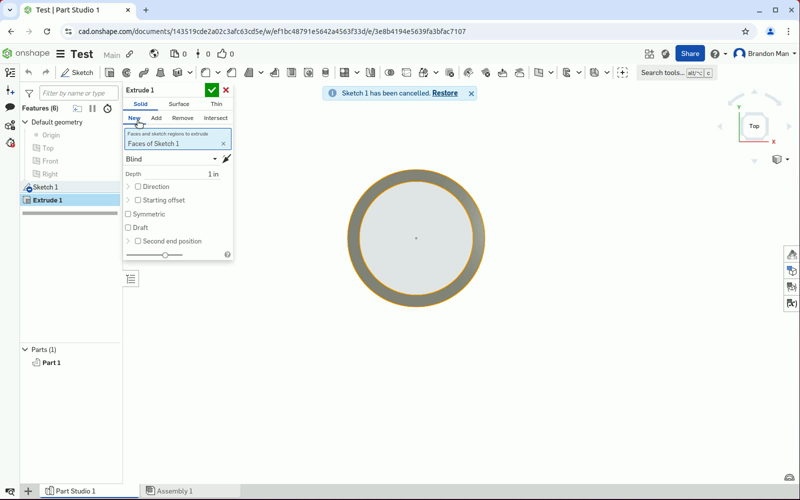
click(137, 120)
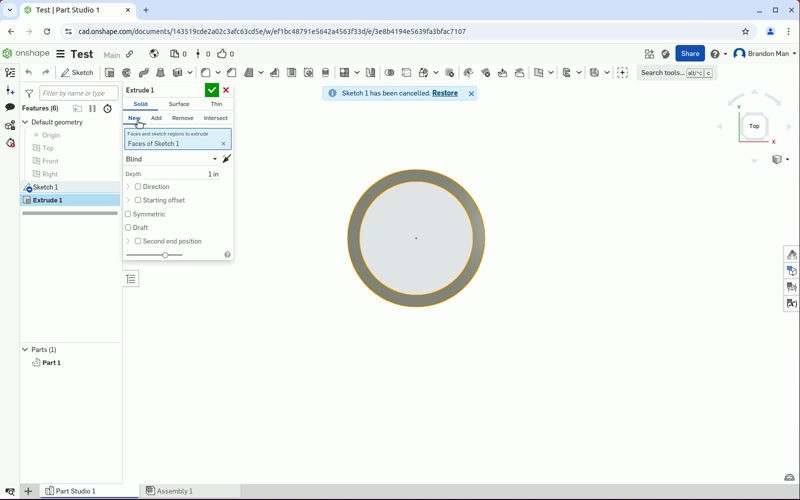
key(tab, 4)
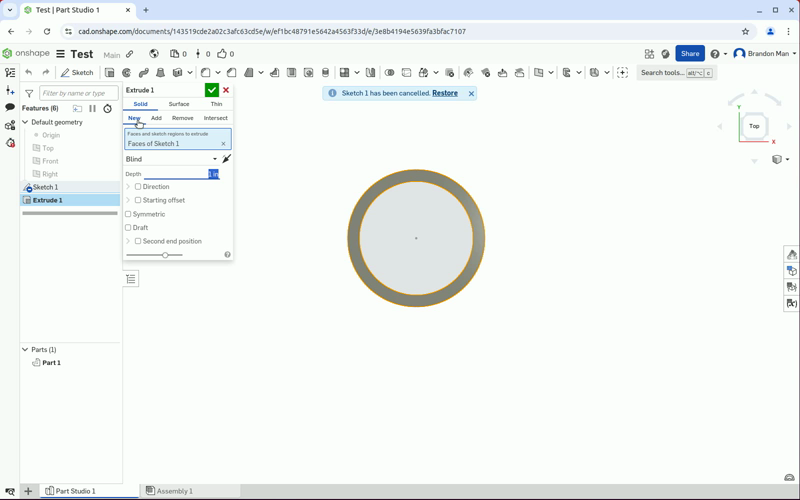
text(4.574)
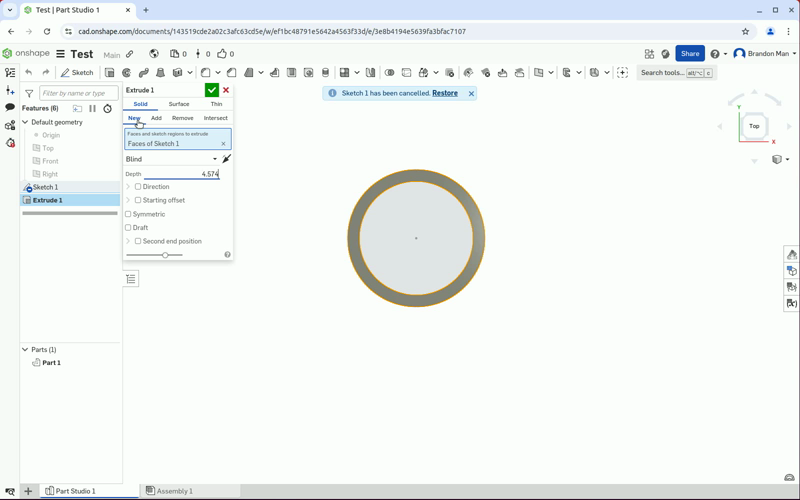
key(enter)
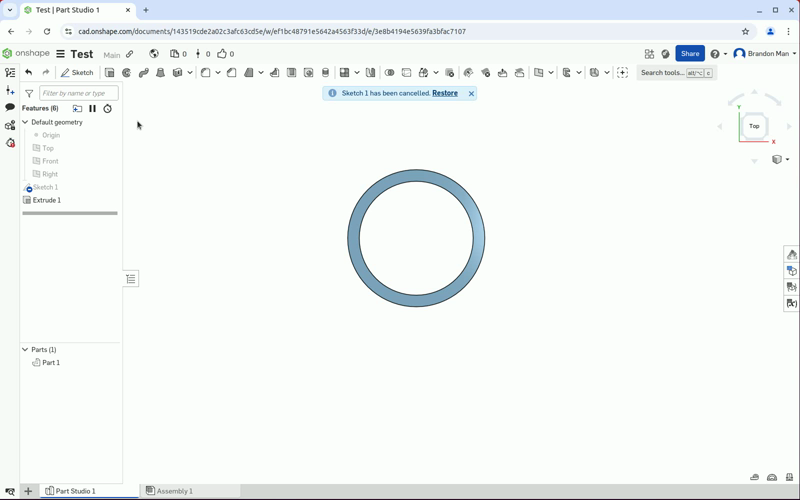
key(shift+h)
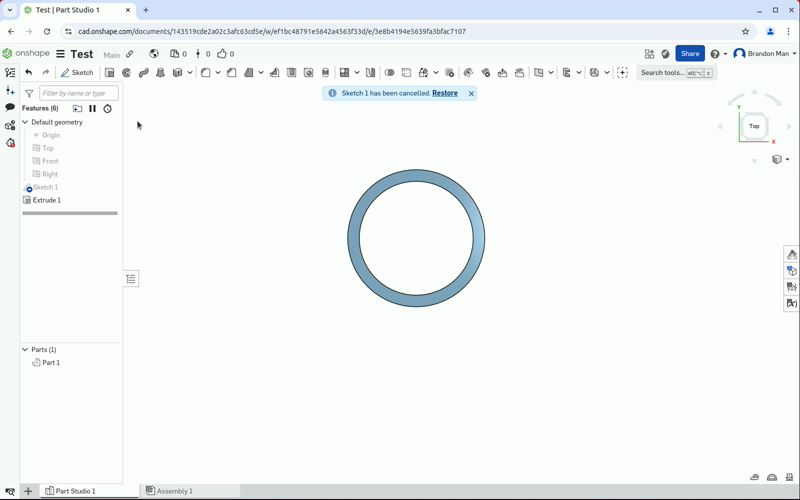
key(shift+h)
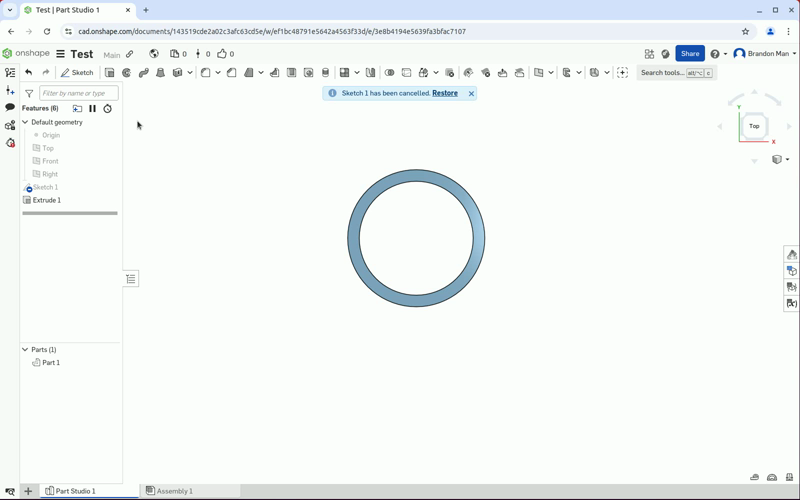
mouse_move(73, 189)
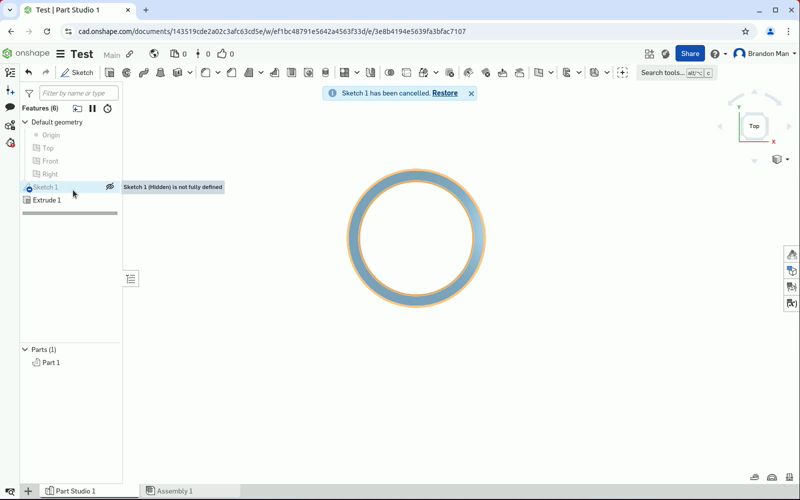
click(73, 189)
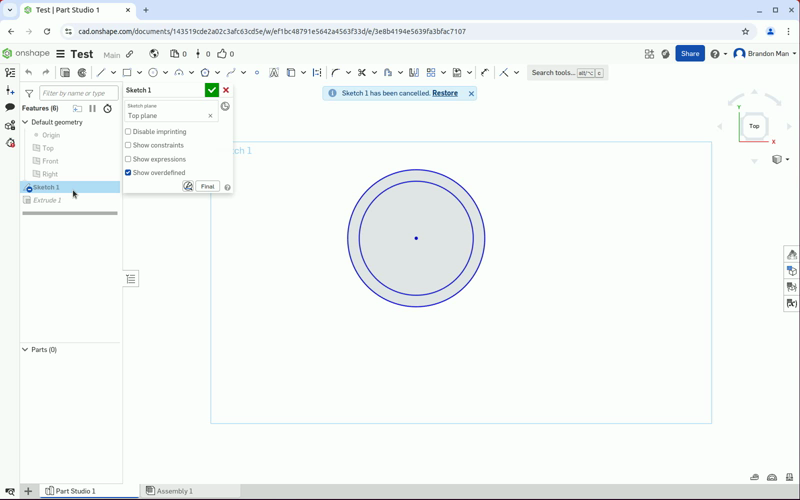
mouse_move(229, 92)
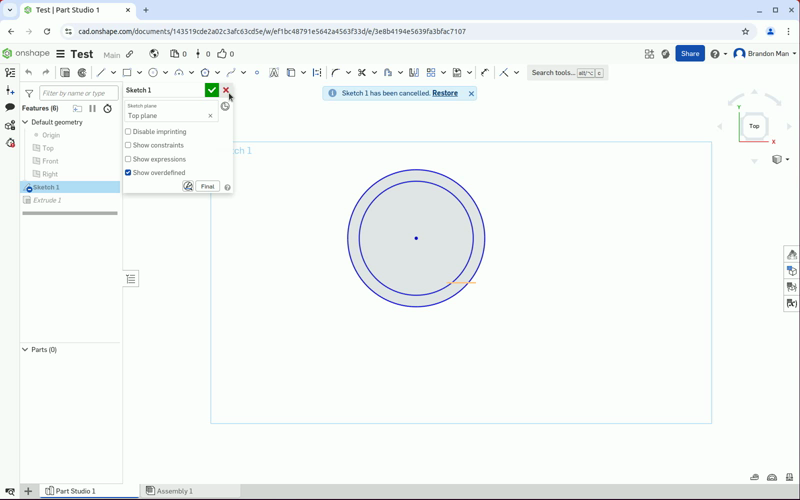
click(229, 92)
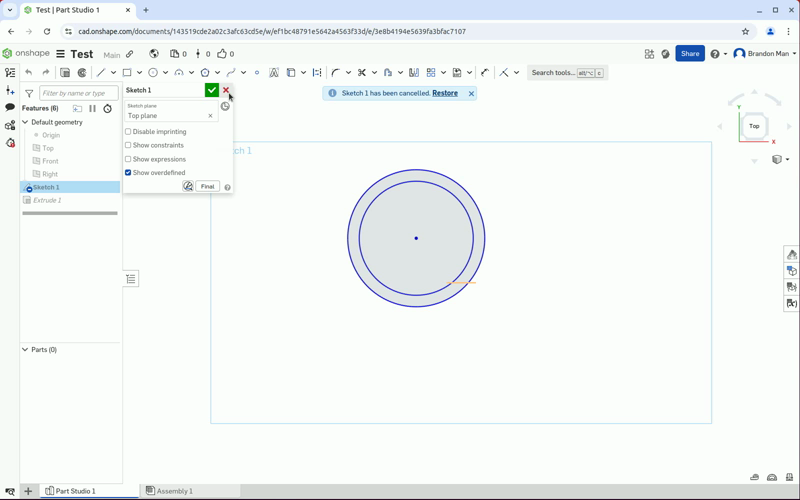
key(shift+s)
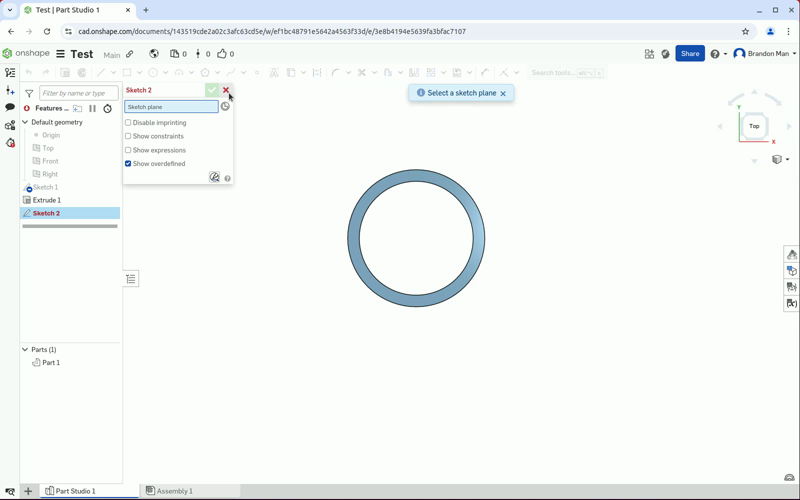
mouse_move(73, 150)
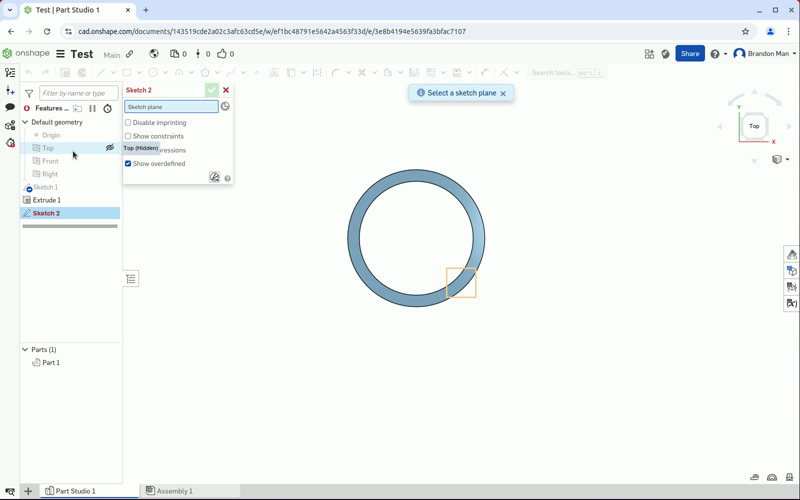
click(73, 150)
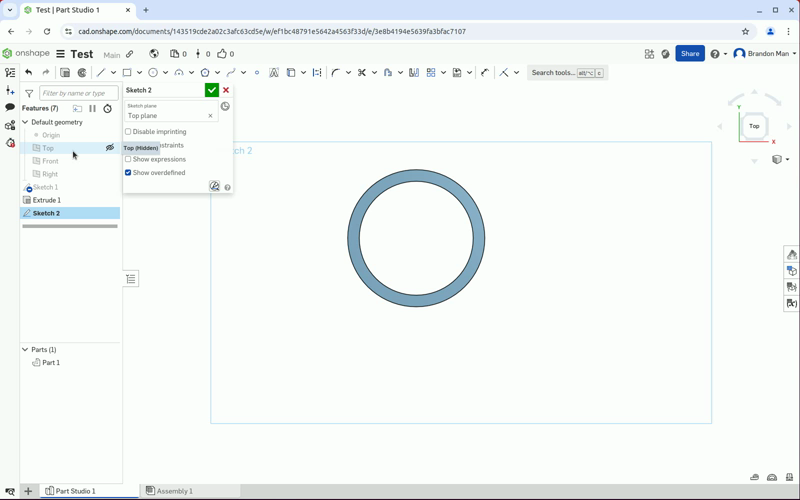
mouse_move(73, 352)
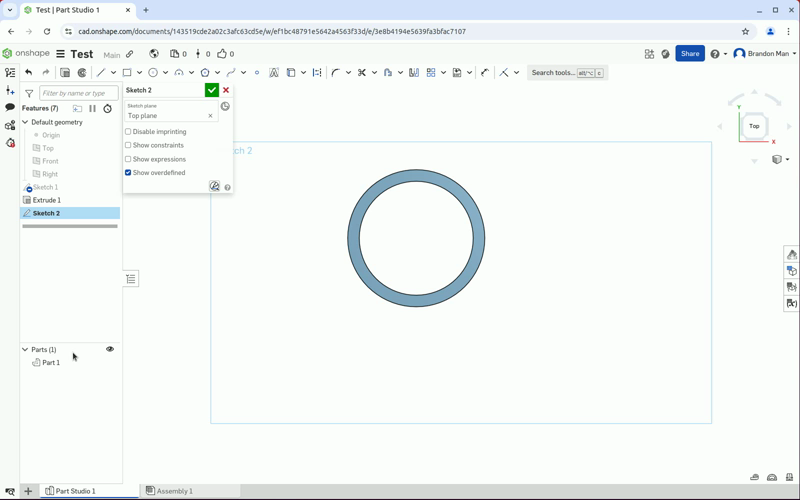
key(y)
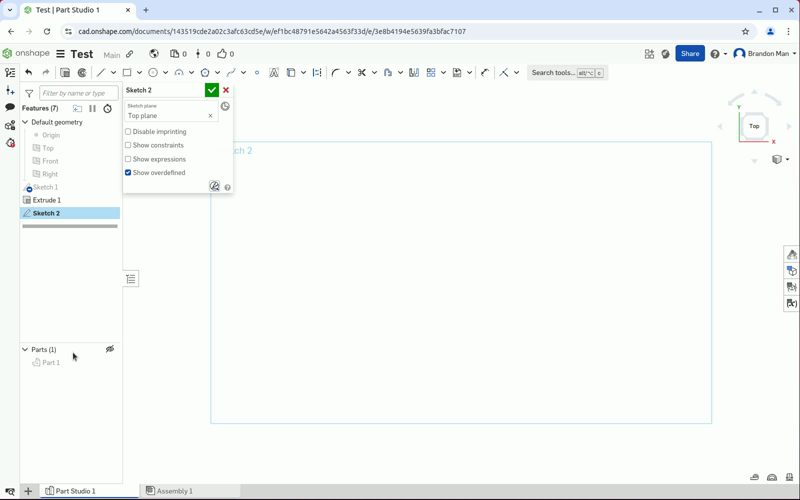
key(c)
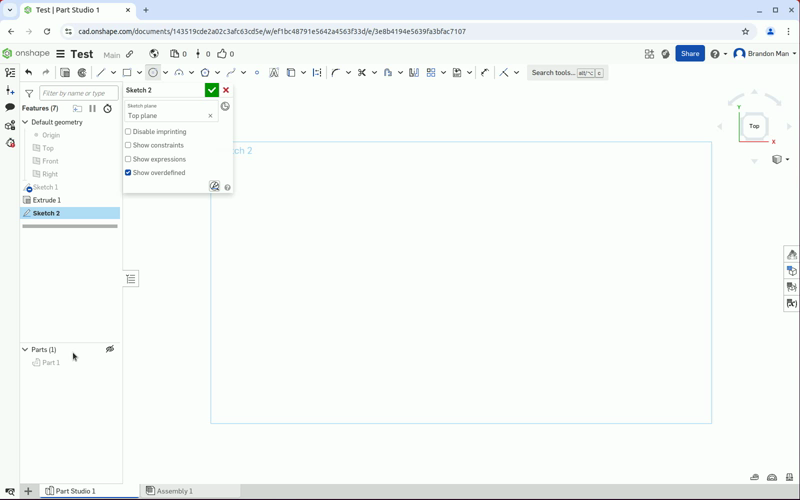
key_down(shift)
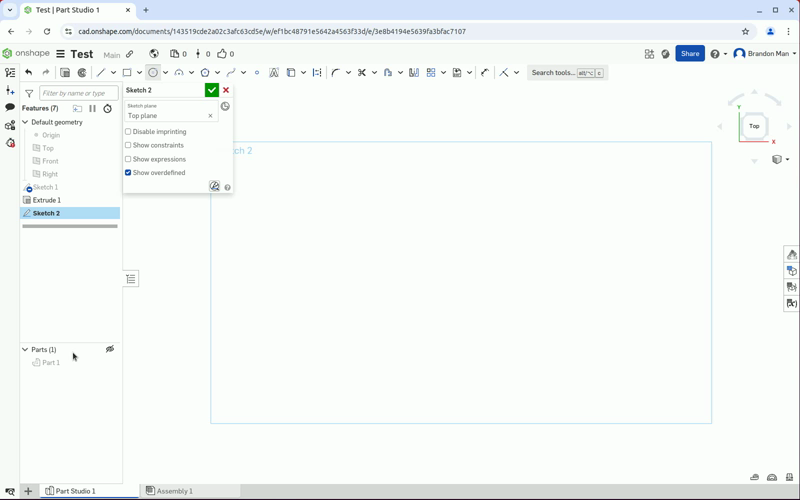
mouse_move(415, 238)
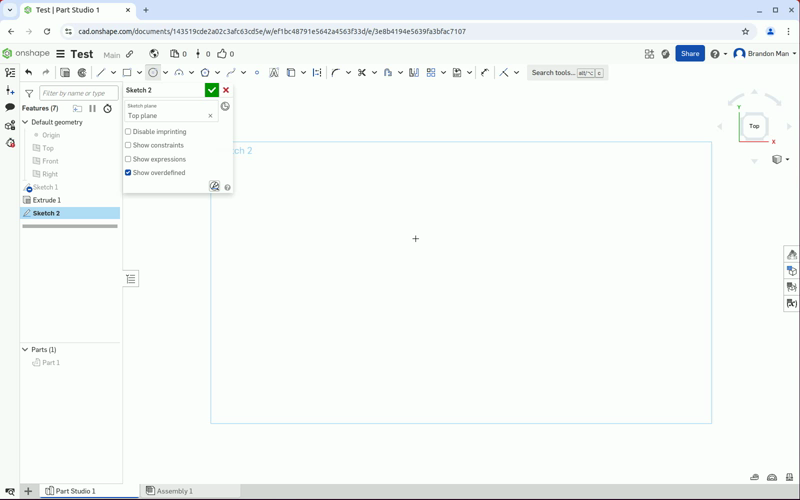
click(415, 238)
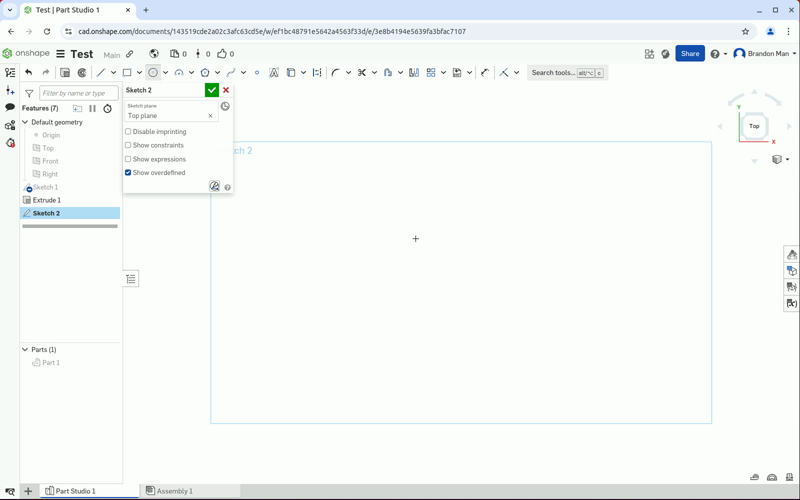
key_up(shift)
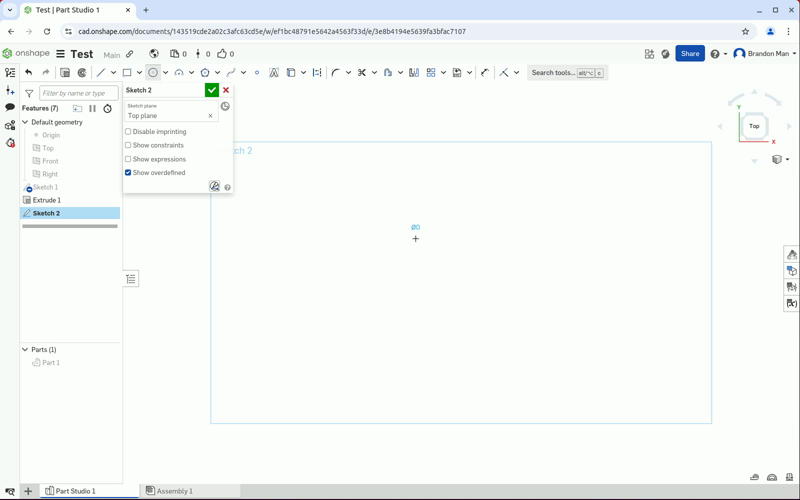
mouse_move(467, 238)
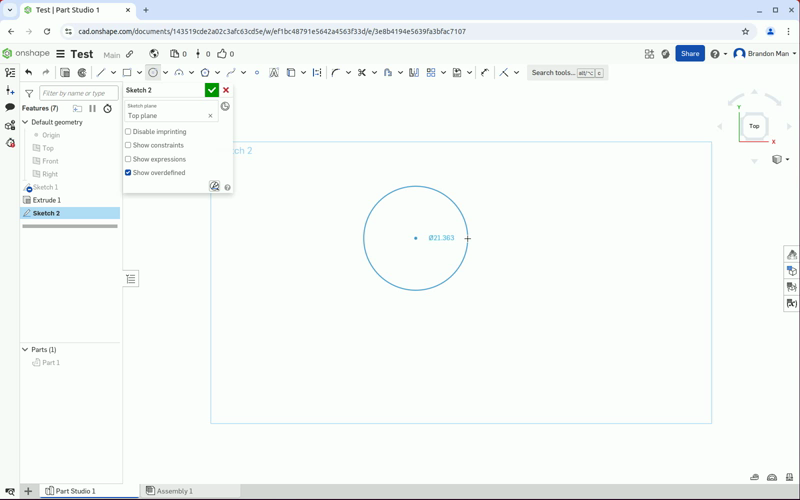
click(467, 238)
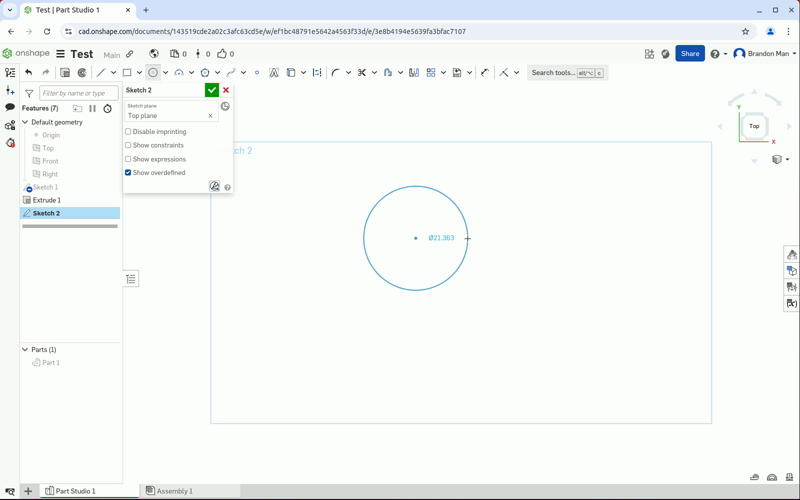
key(esc)
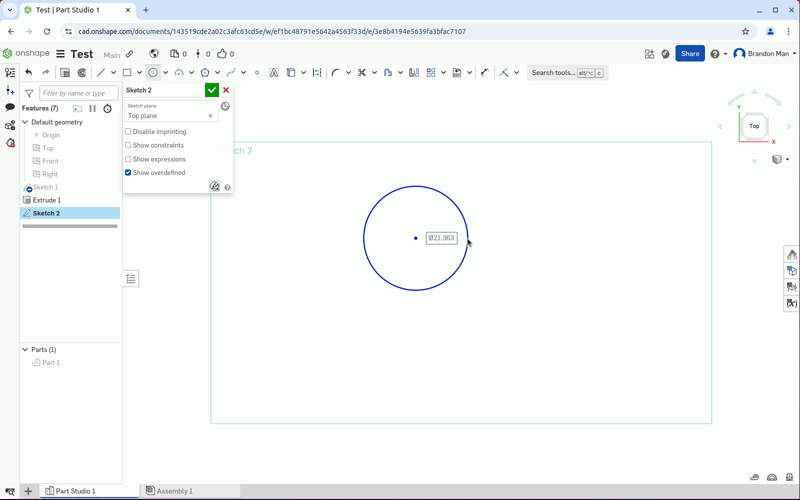
key(c)
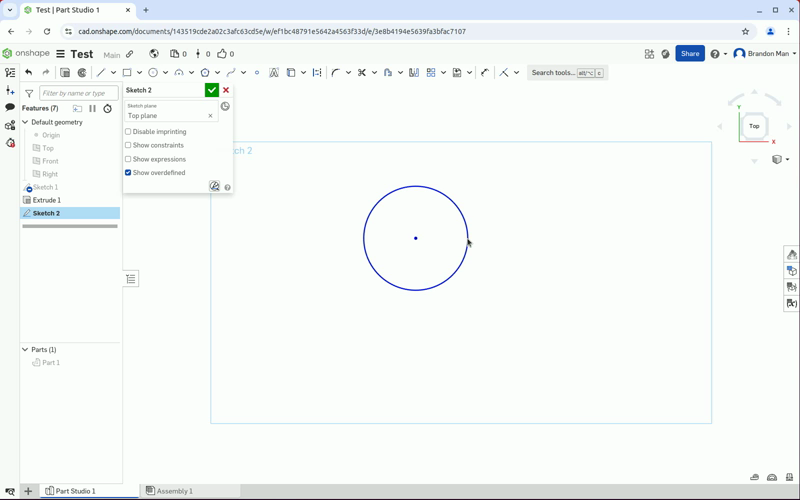
key_down(shift)
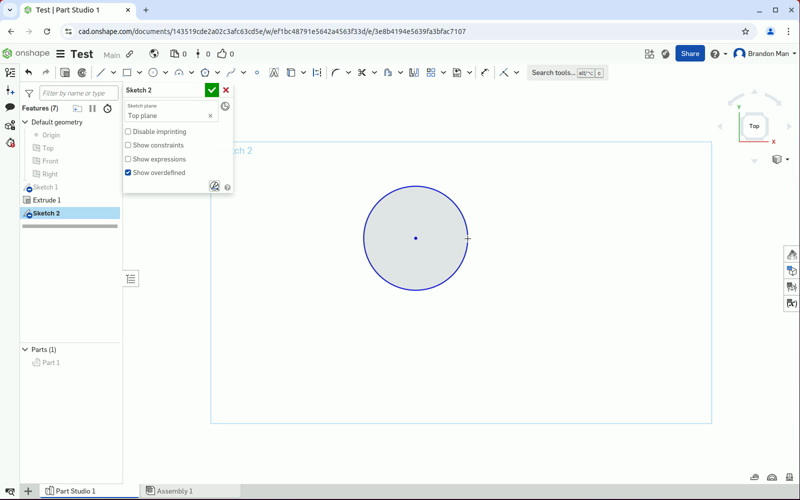
mouse_move(415, 238)
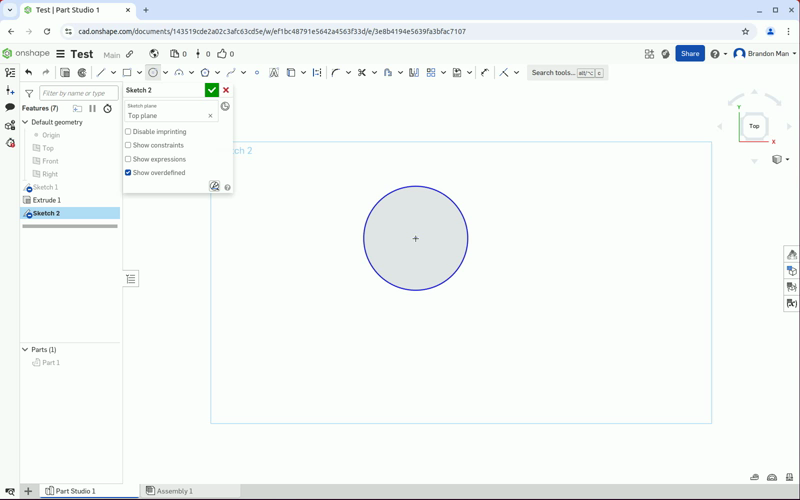
click(415, 238)
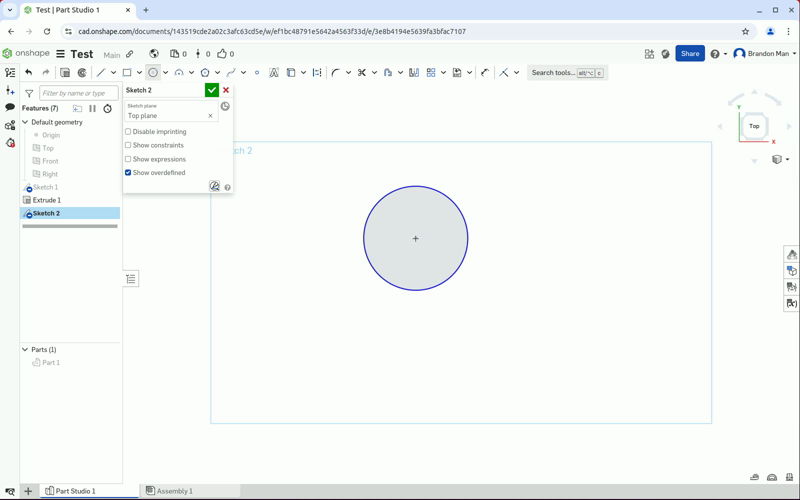
key_up(shift)
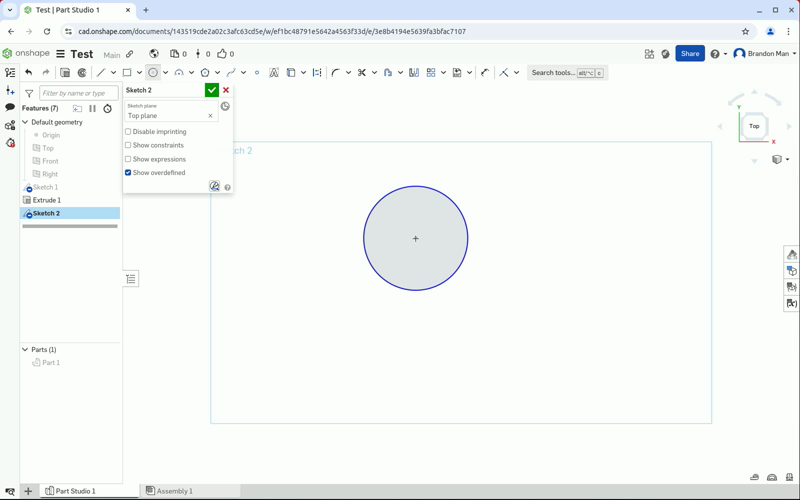
mouse_move(456, 238)
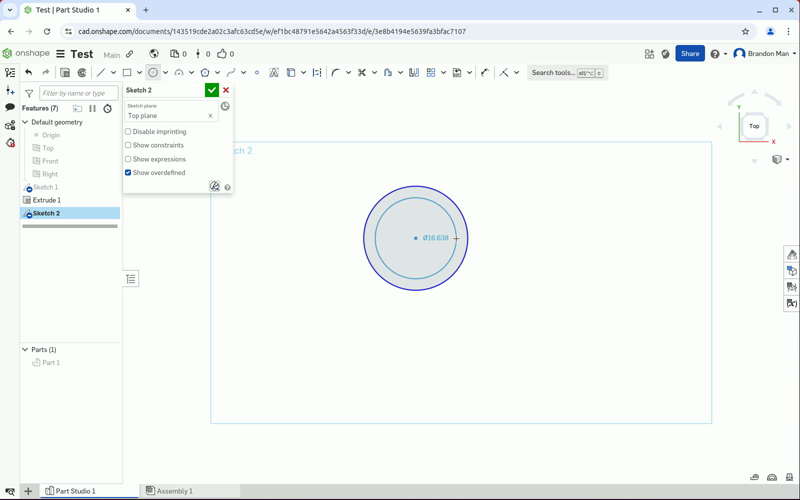
click(456, 238)
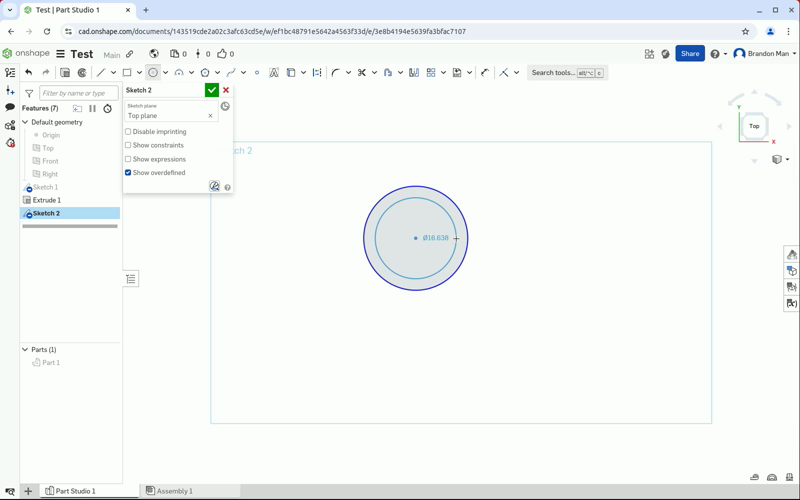
key(esc)
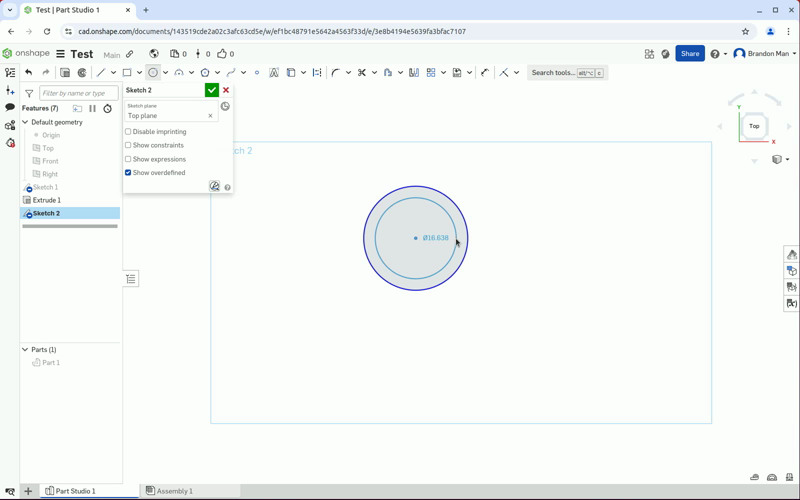
mouse_move(370, 228)
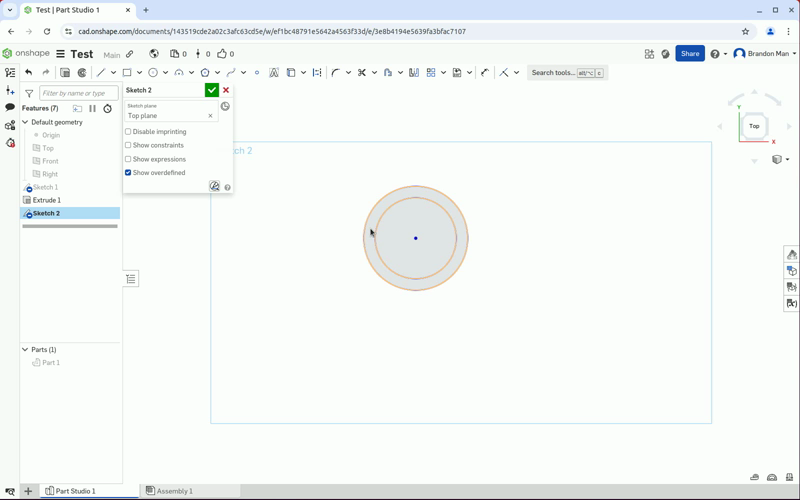
click(370, 228)
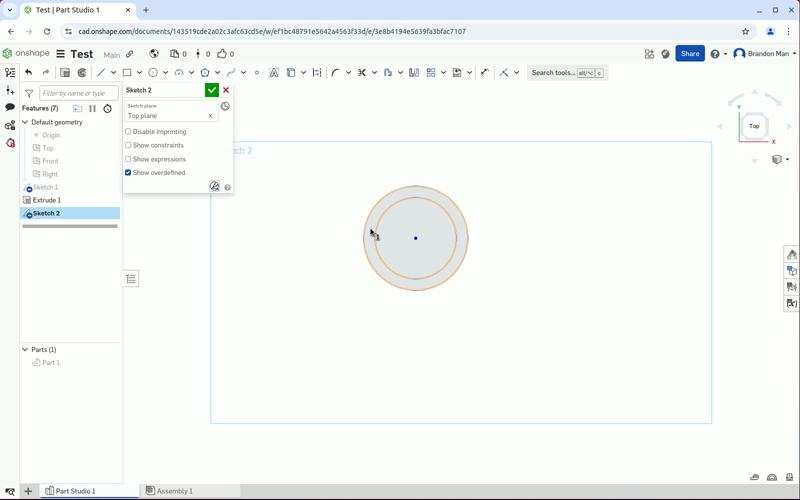
mouse_move(73, 352)
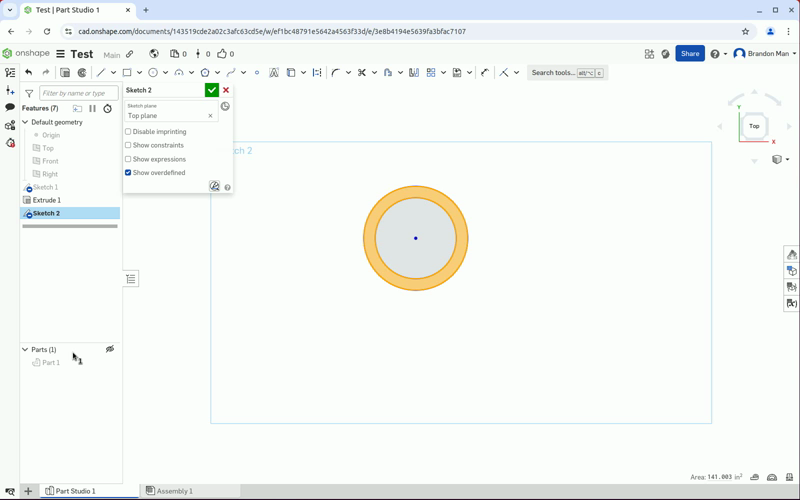
key(shift+y)
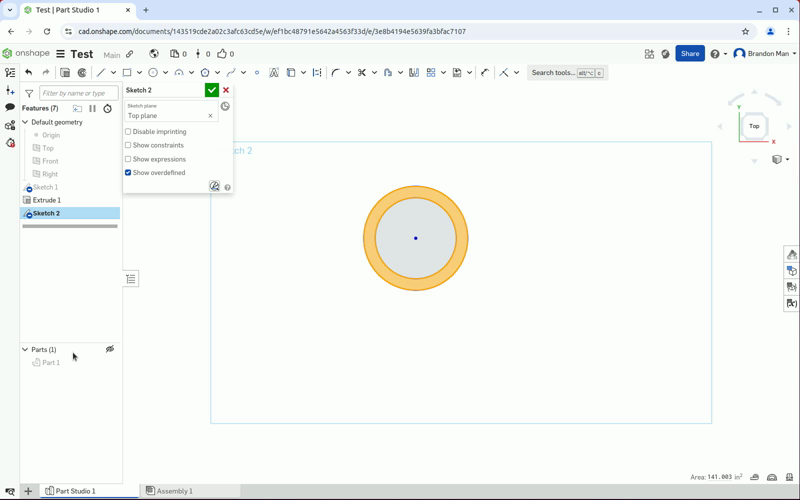
key(shift+e)
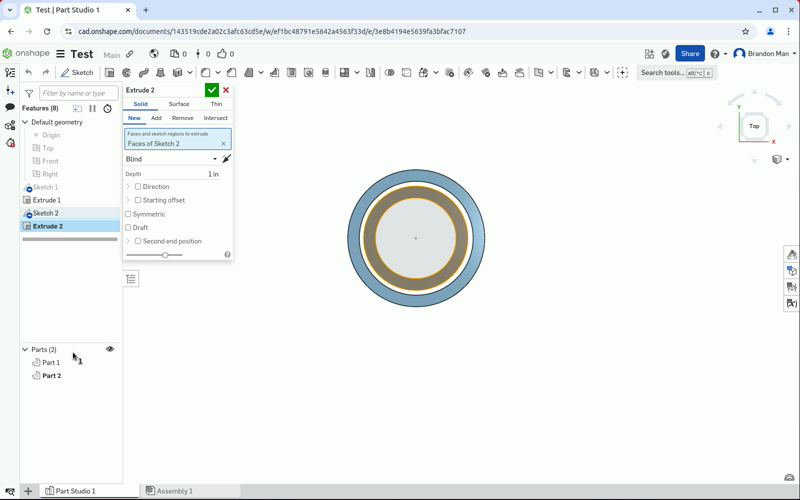
mouse_move(143, 106)
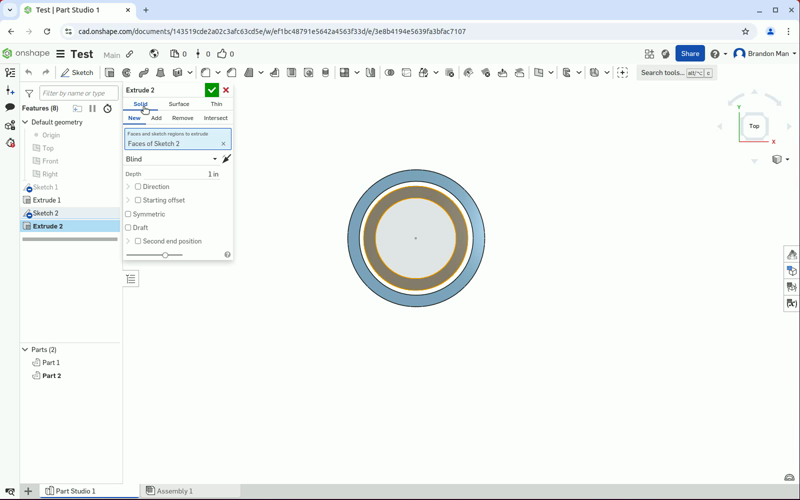
click(143, 106)
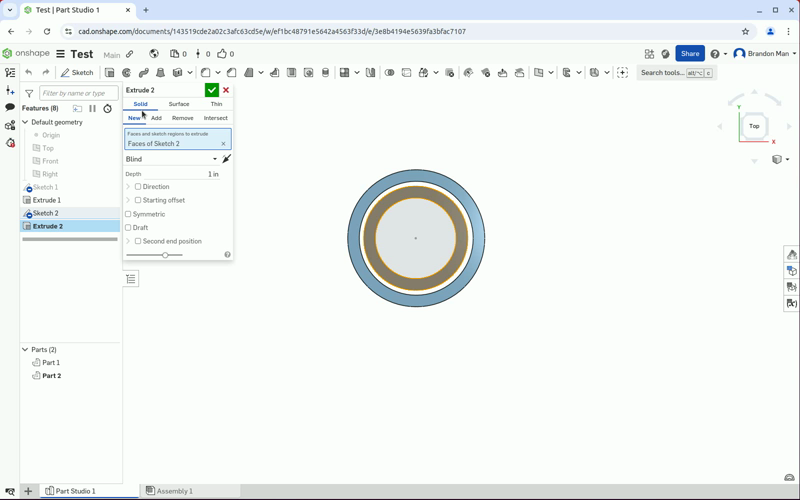
mouse_move(137, 120)
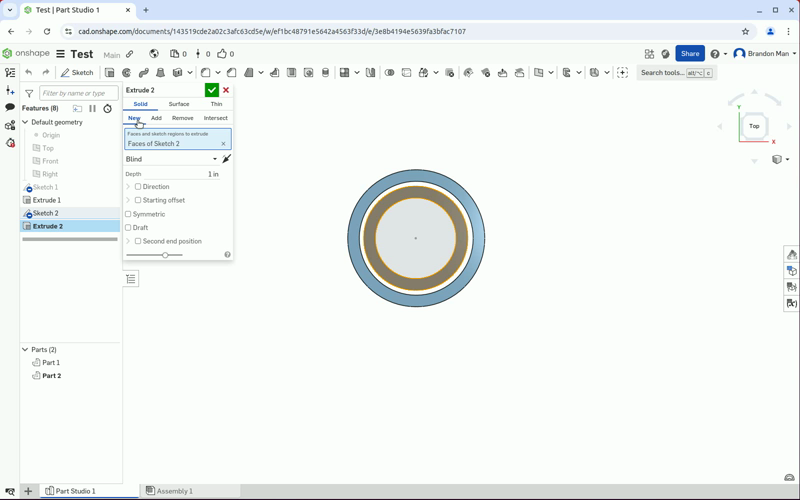
click(137, 120)
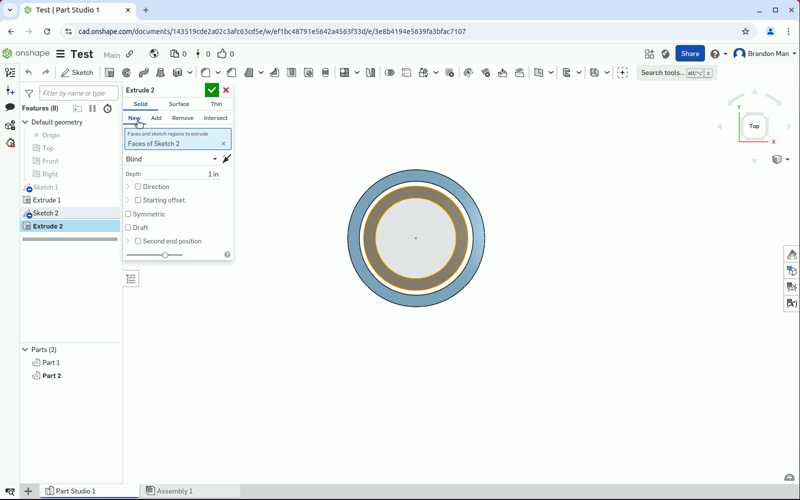
key(tab, 4)
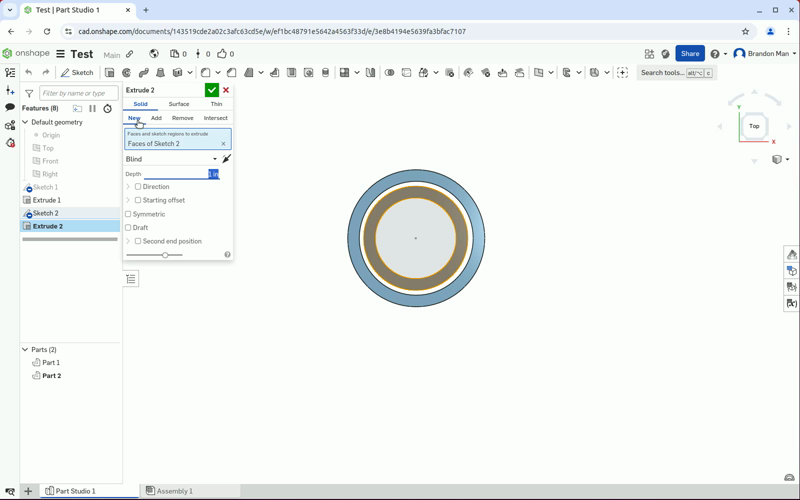
text(4.574)
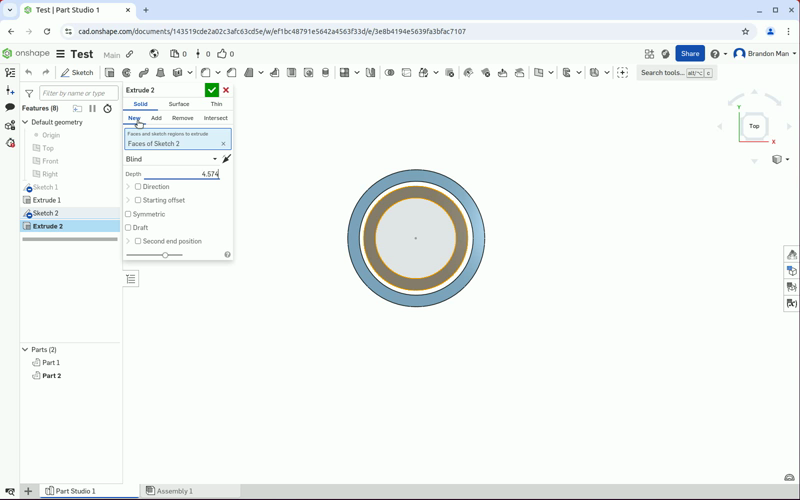
key(enter)
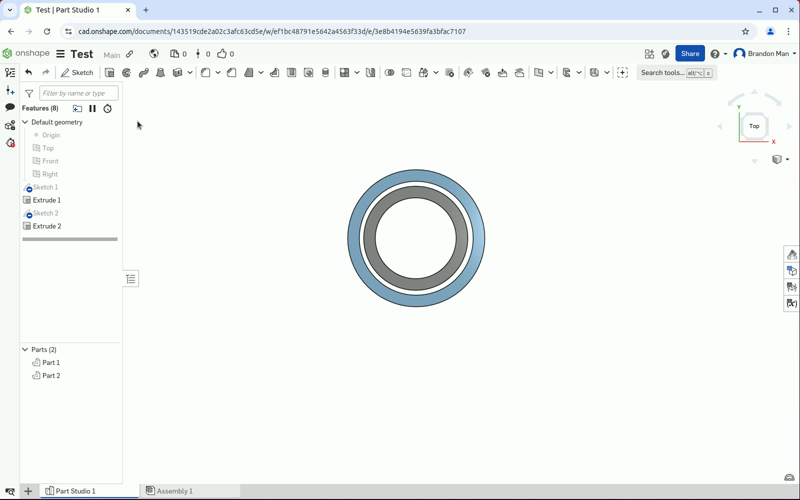
key(shift+h)
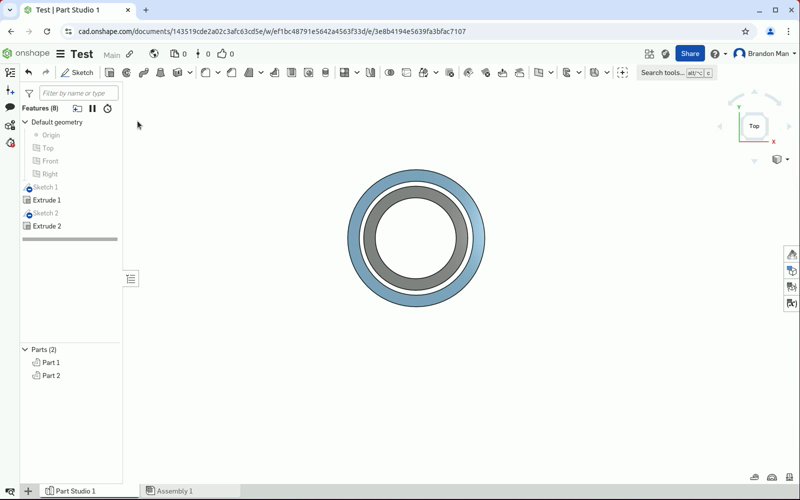
key(shift+h)
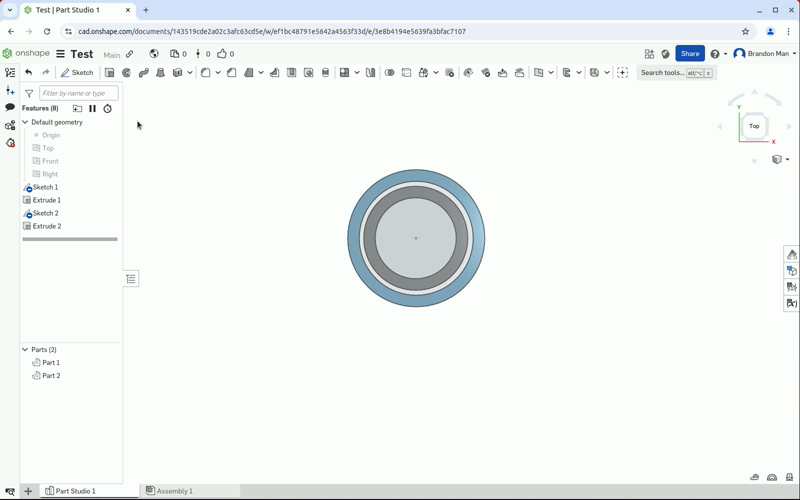
key(shift+7)
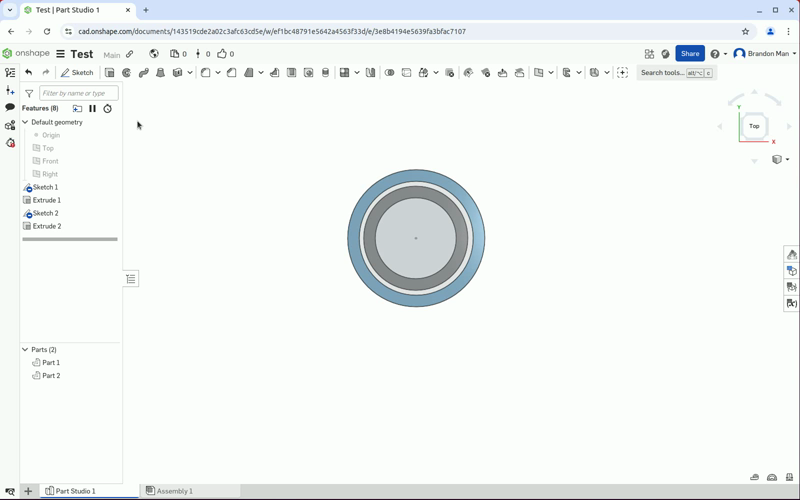
key(up, 3)
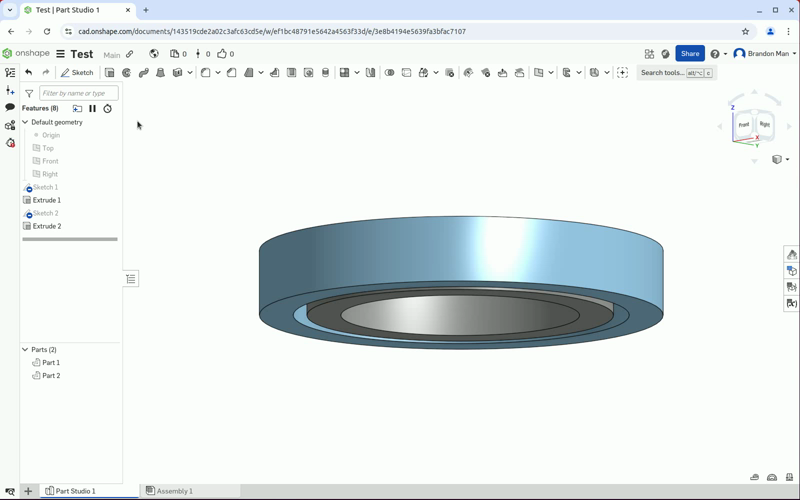
key(left, 3)
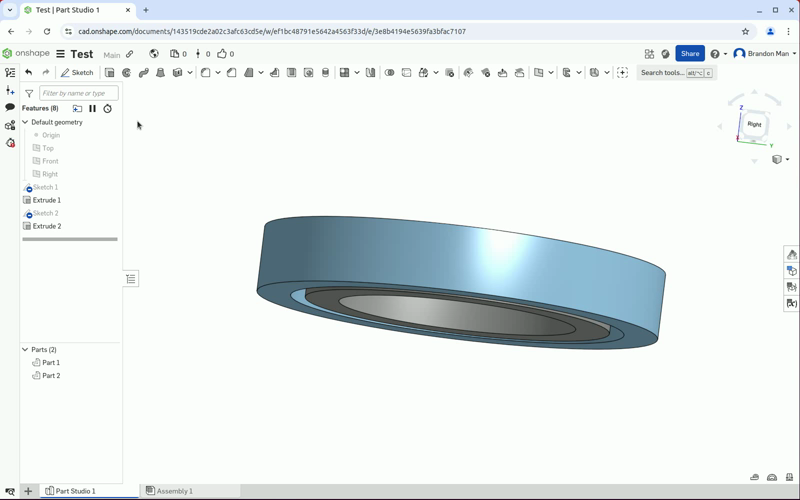
key(right, 3)
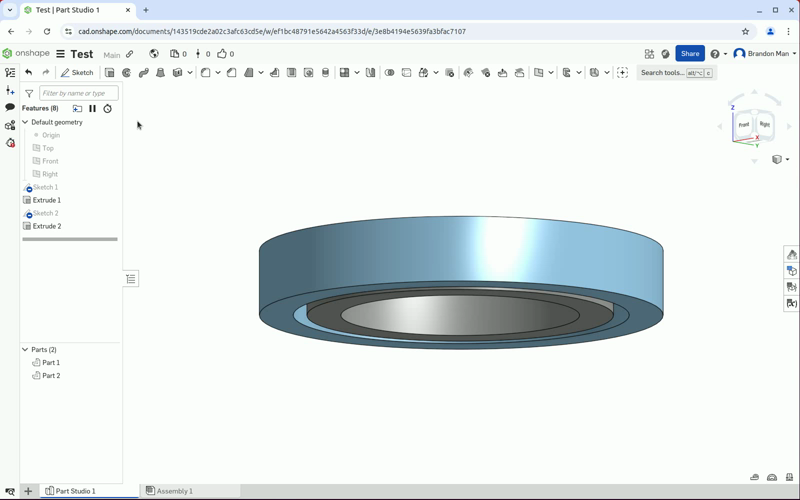
key(down, 3)
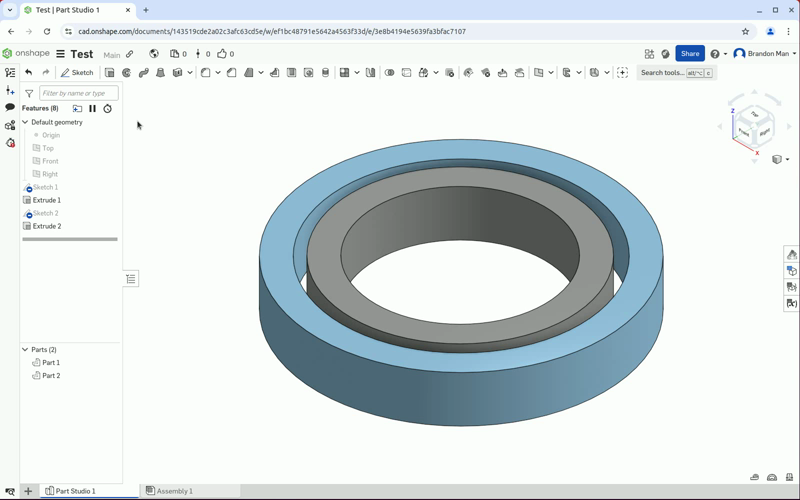
mouse_move(73, 189)
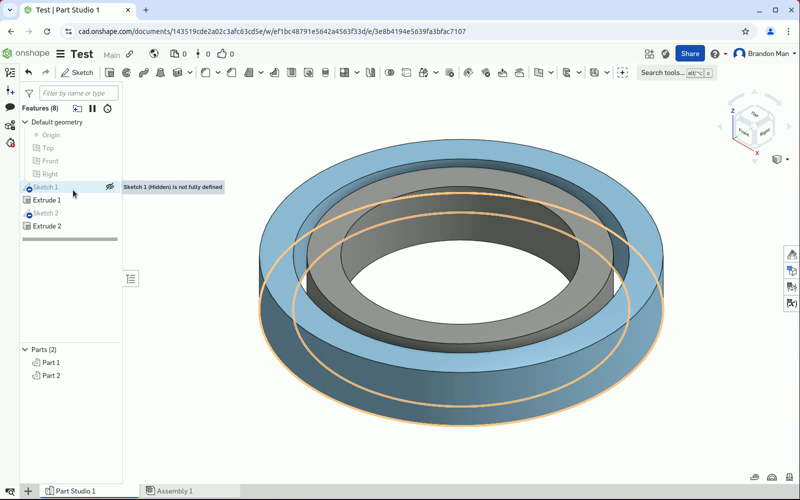
click(73, 189)